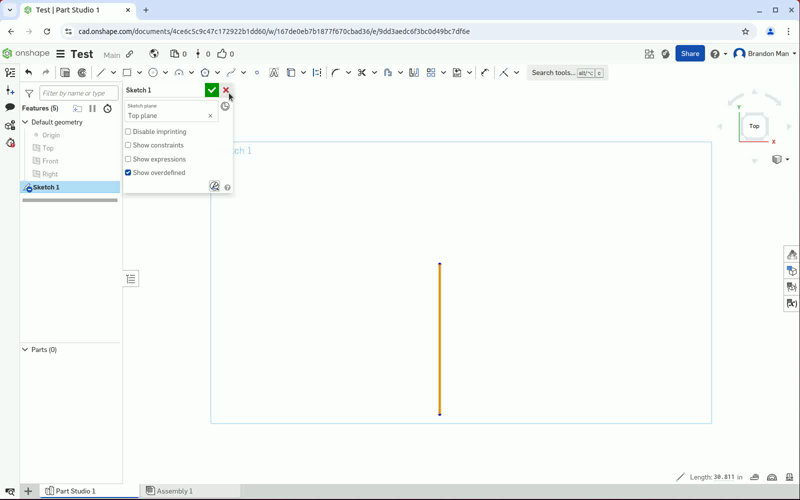
key(shift+h)
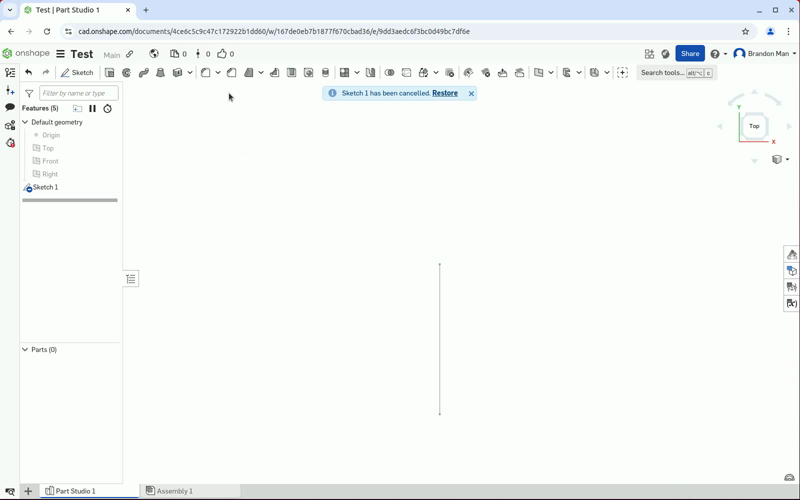
key(shift+s)
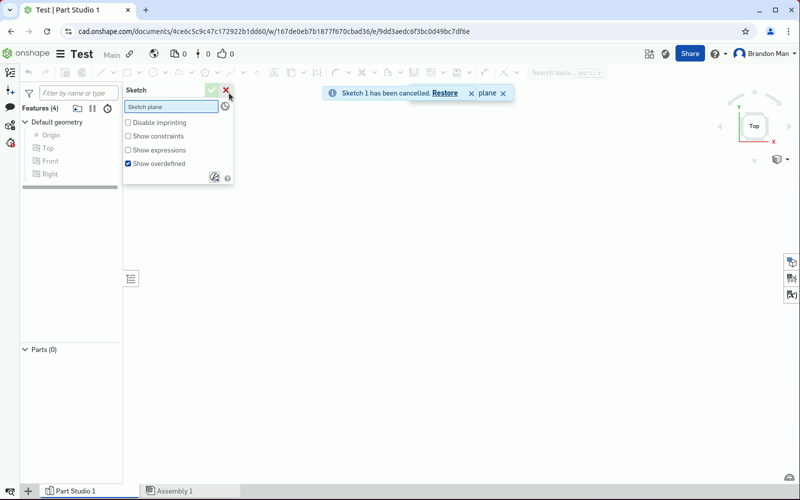
mouse_move(73, 150)
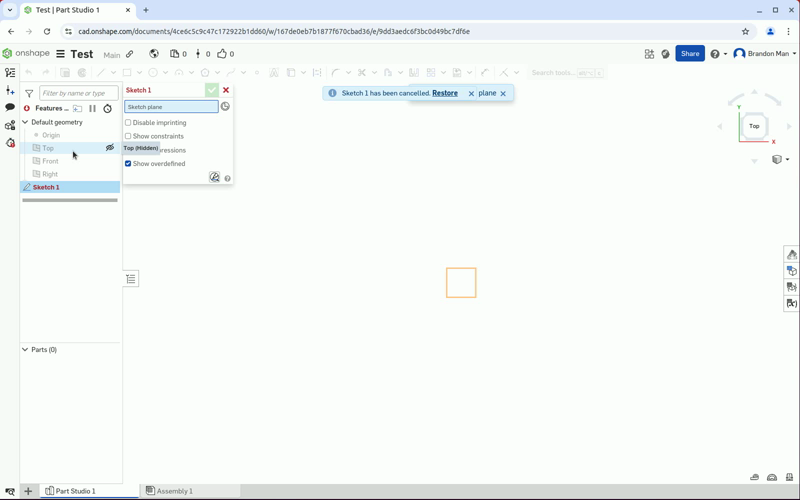
click(73, 150)
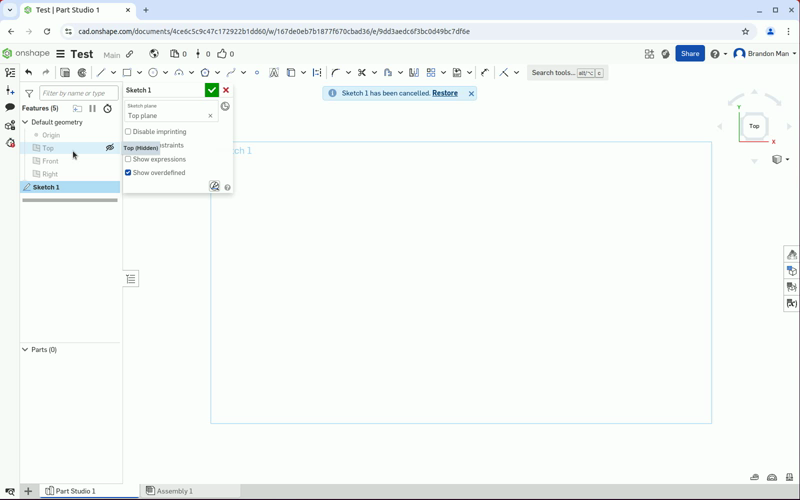
mouse_move(73, 352)
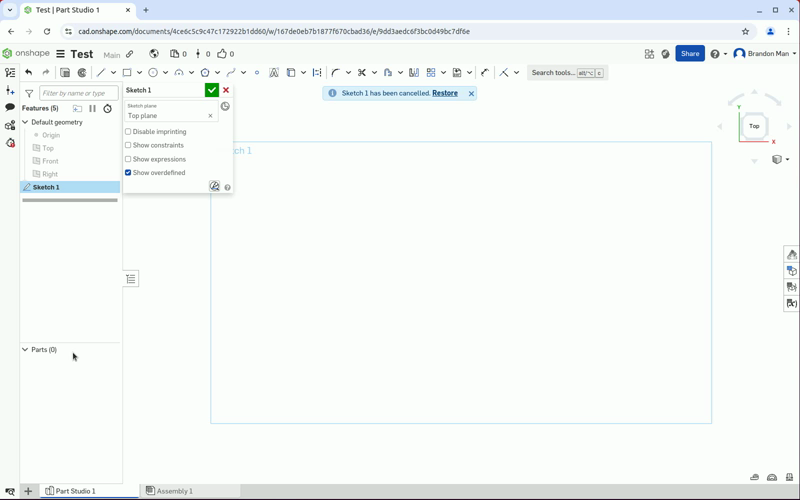
key(y)
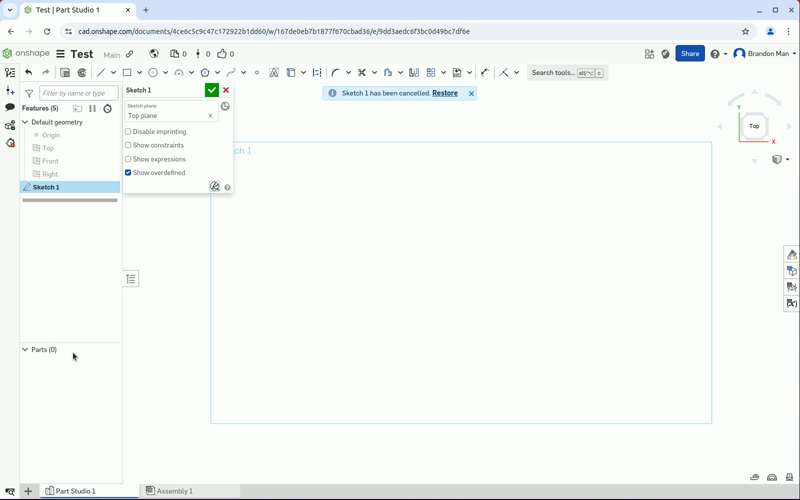
key(c)
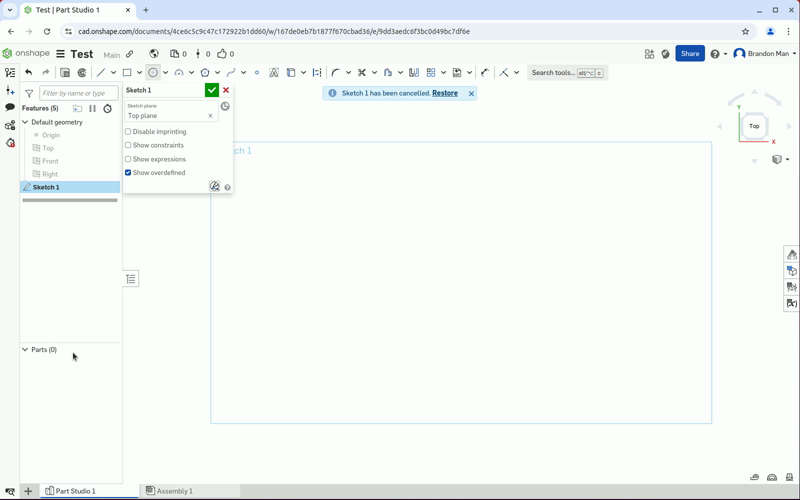
key_down(shift)
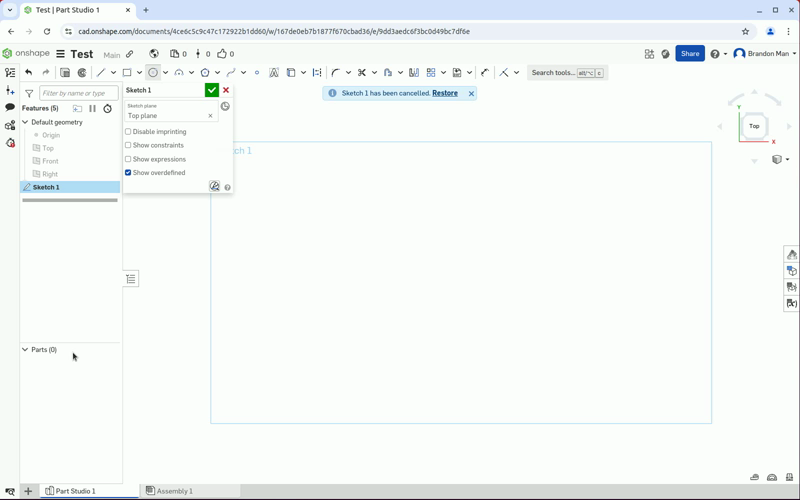
mouse_move(461, 282)
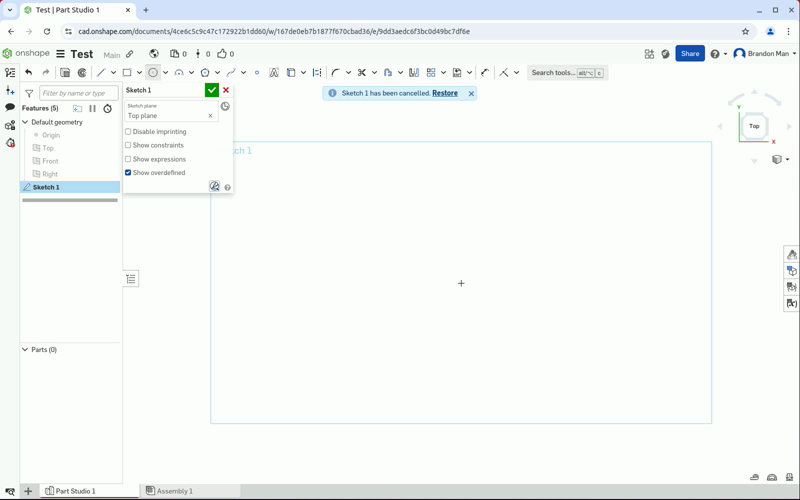
click(461, 282)
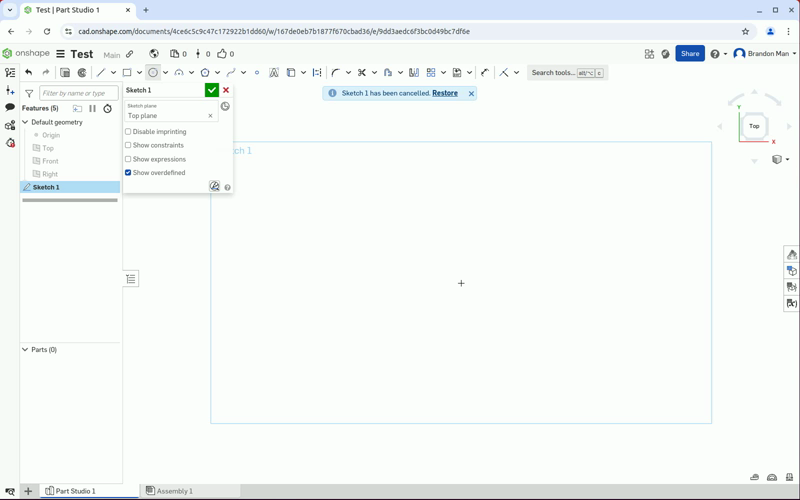
key_up(shift)
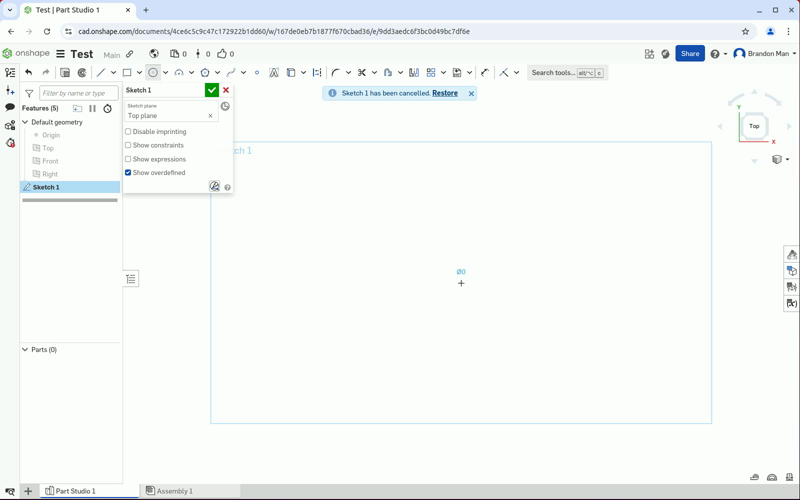
mouse_move(574, 282)
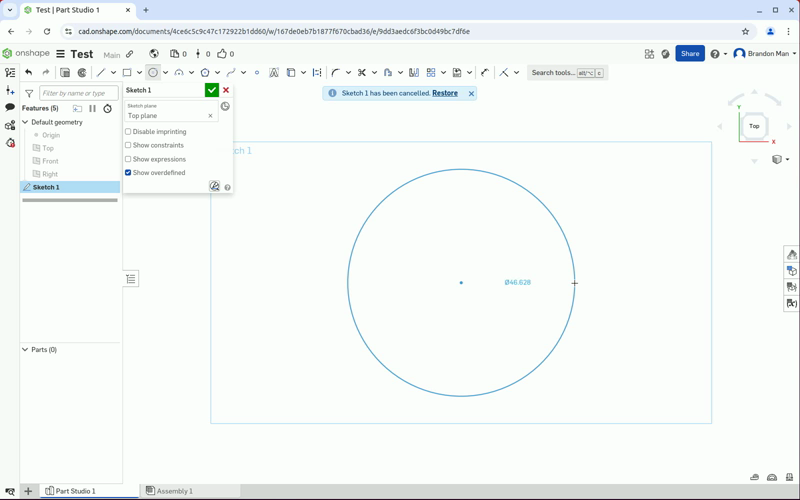
click(574, 282)
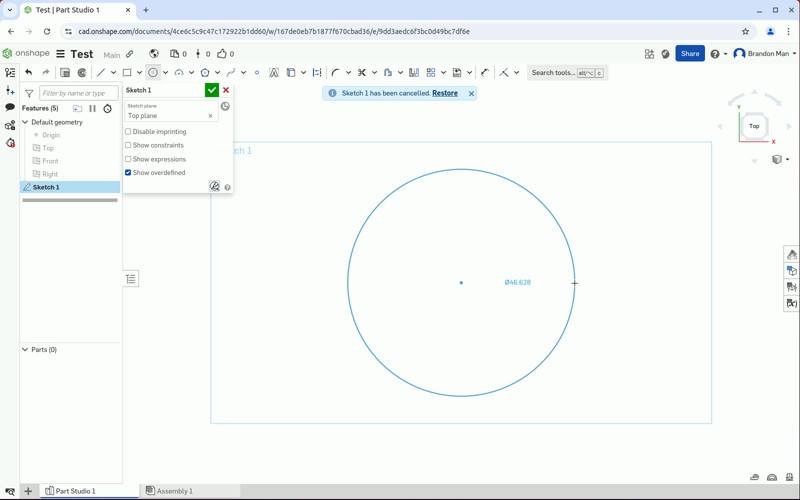
key(esc)
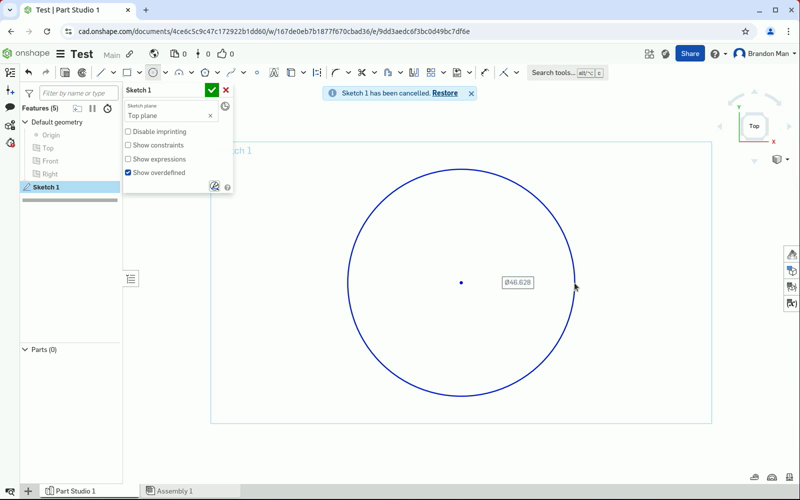
mouse_move(435, 210)
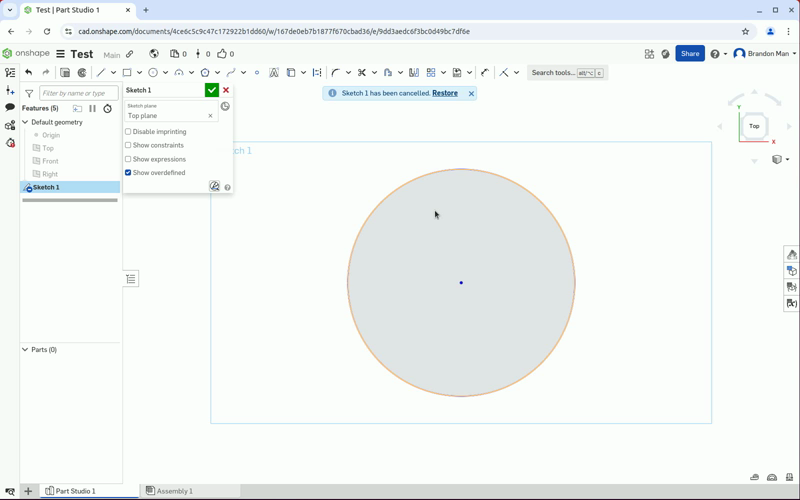
click(435, 210)
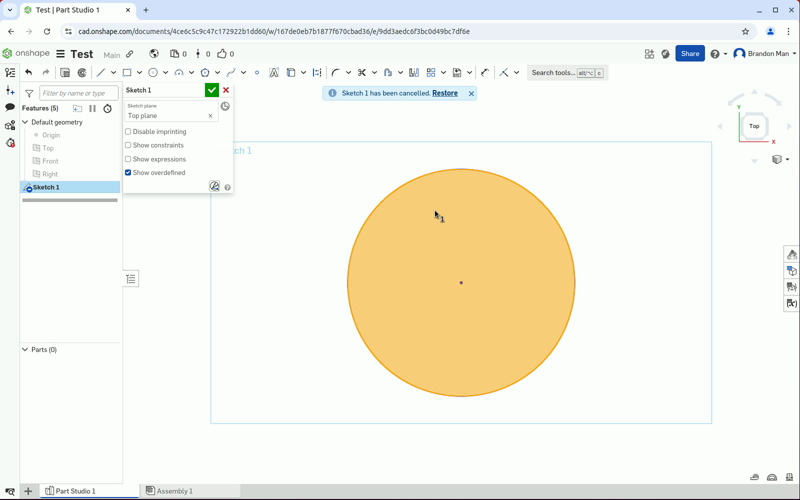
mouse_move(73, 352)
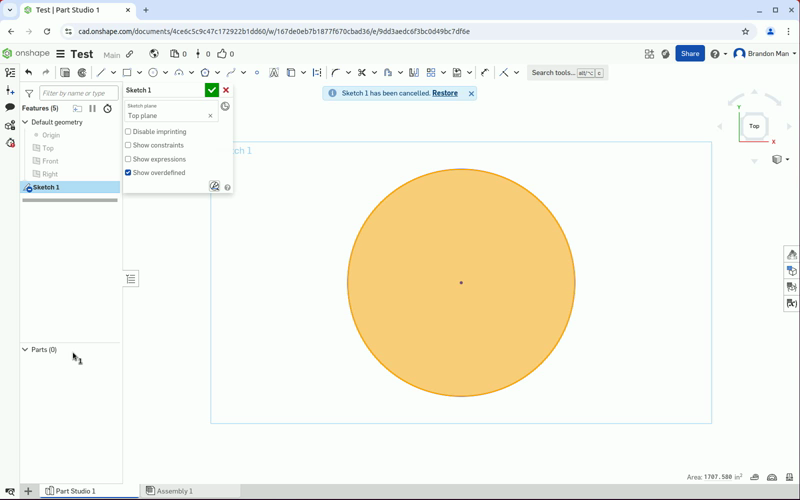
key(shift+y)
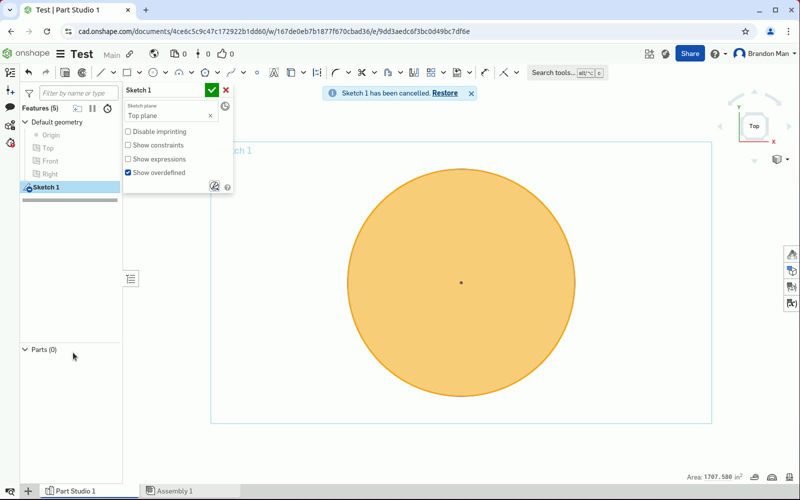
key(shift+e)
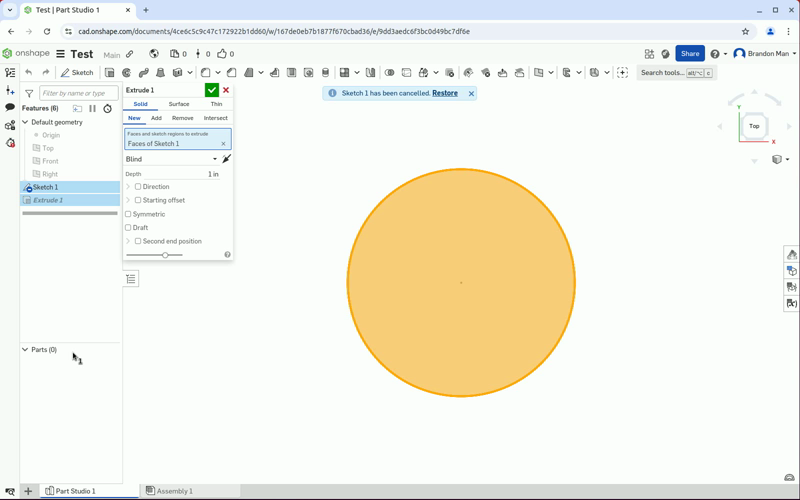
mouse_move(143, 106)
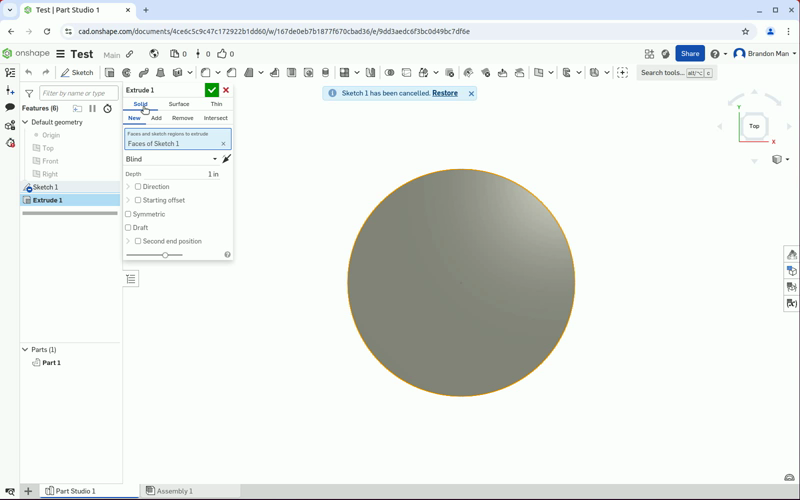
click(143, 106)
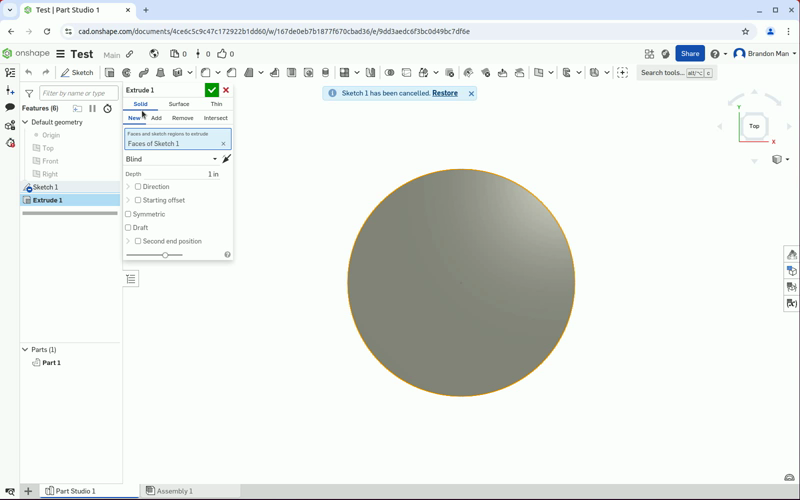
mouse_move(137, 120)
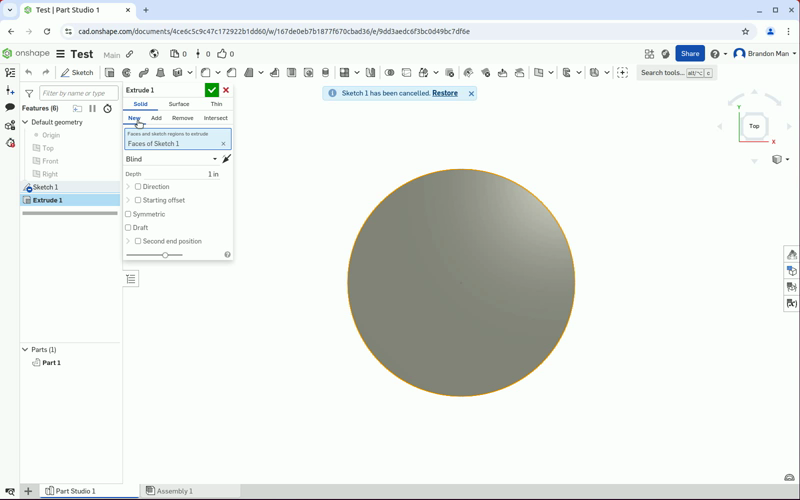
click(137, 120)
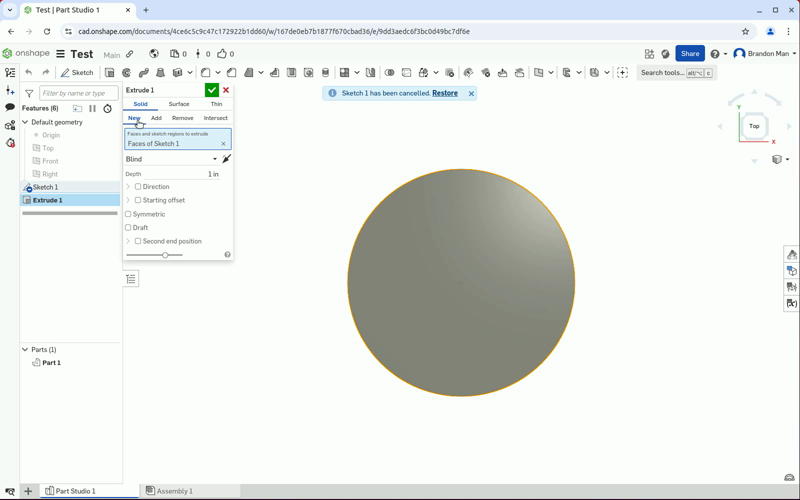
key(tab, 4)
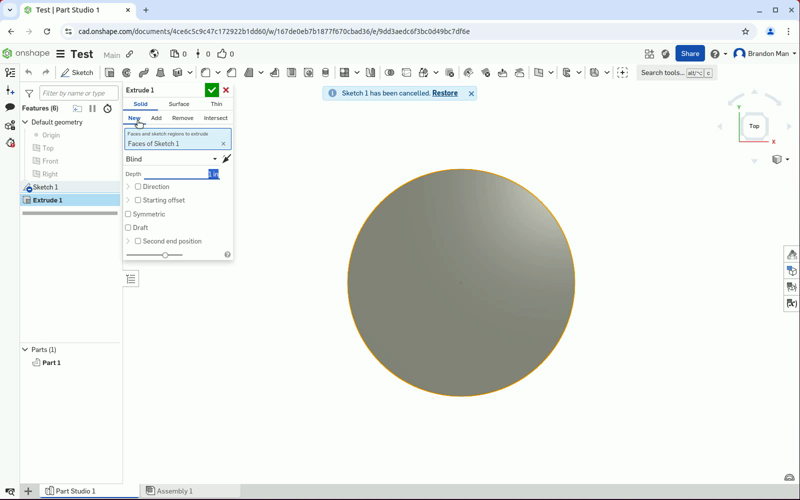
text(23.108)
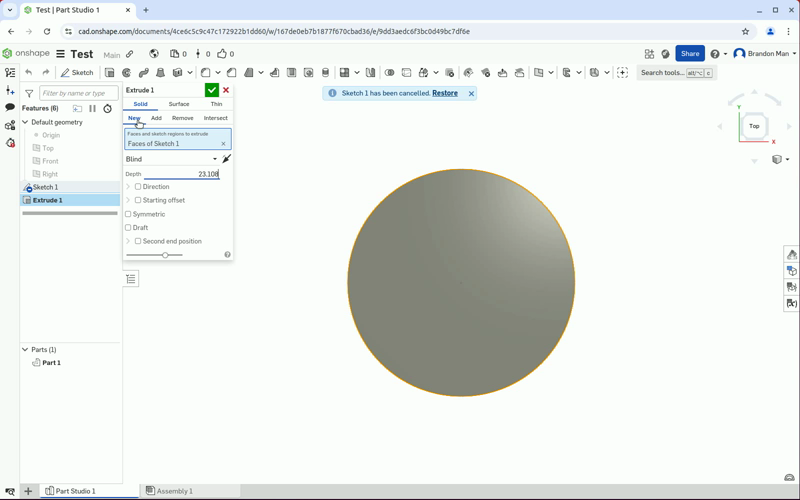
key(enter)
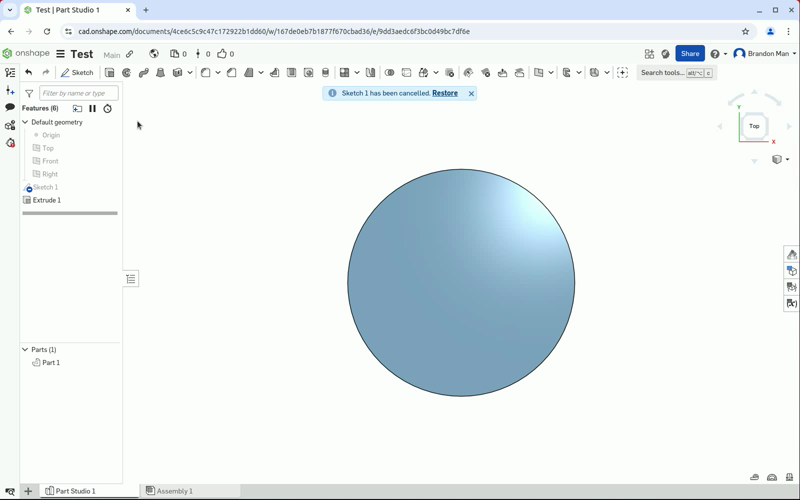
key(shift+h)
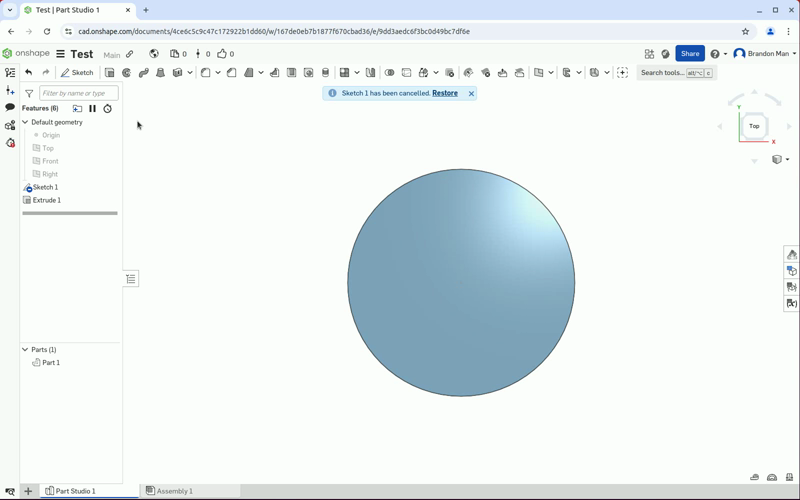
key(shift+h)
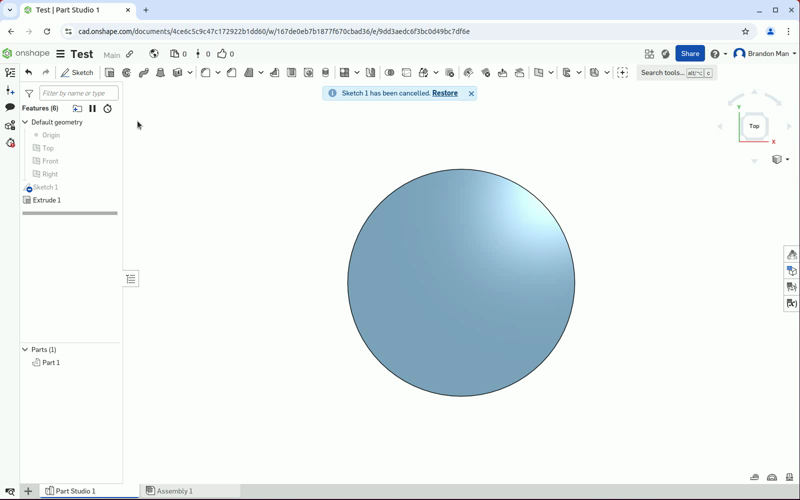
mouse_move(73, 189)
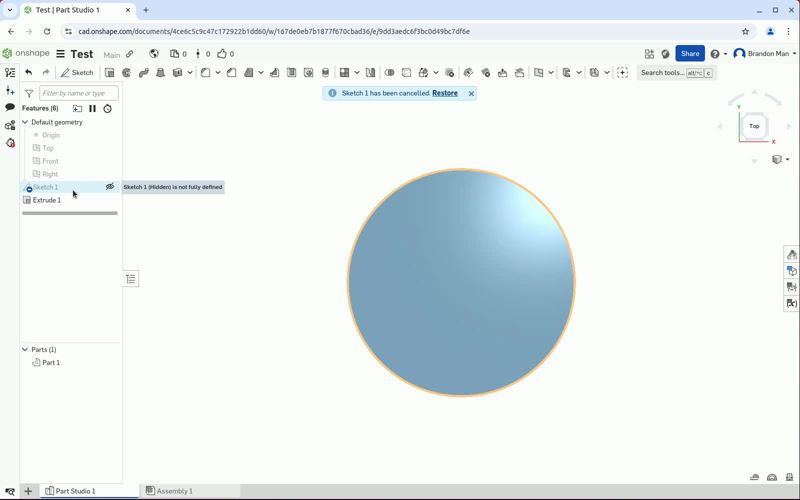
click(73, 189)
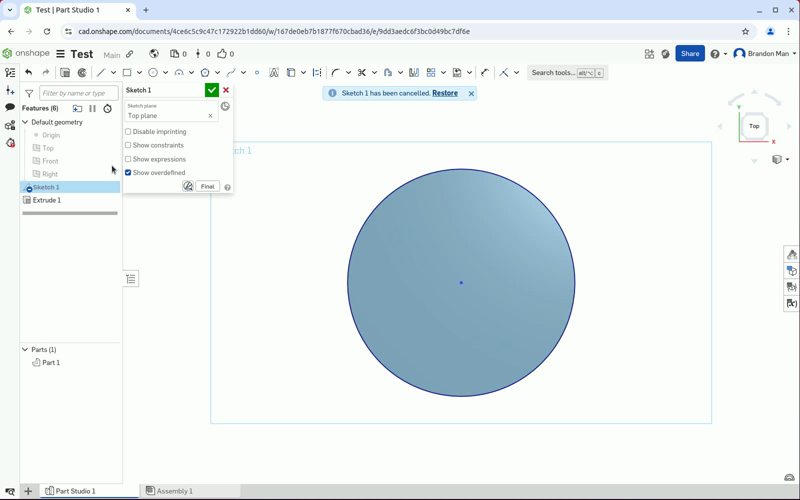
mouse_move(229, 92)
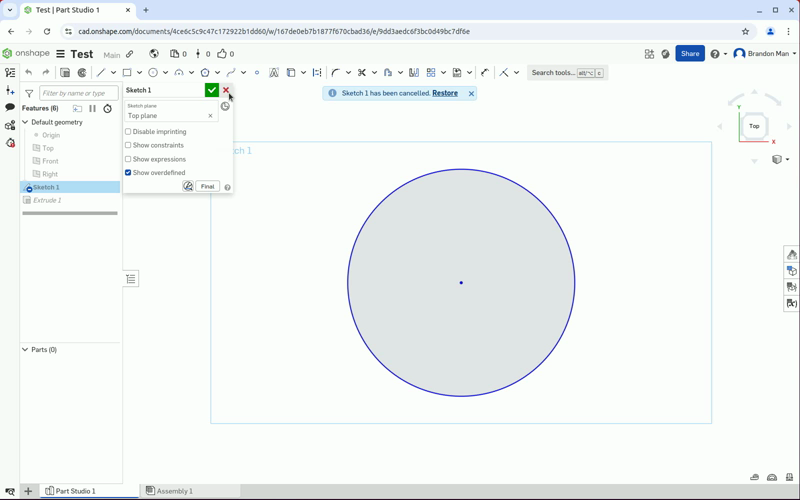
click(229, 92)
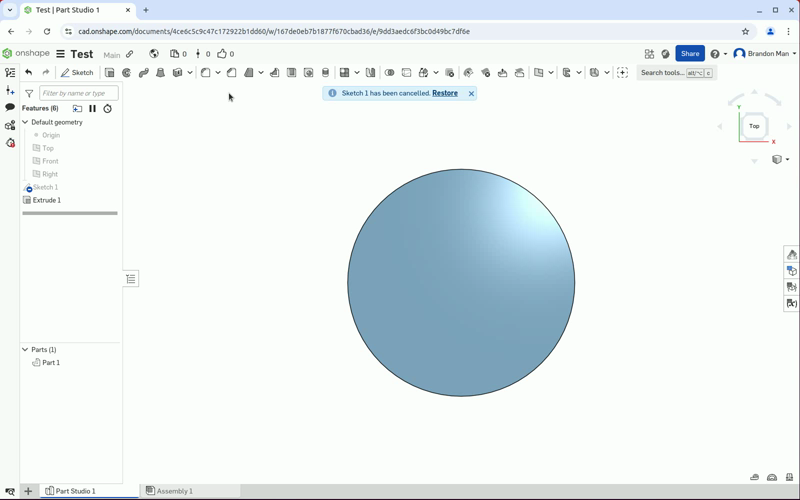
mouse_move(541, 75)
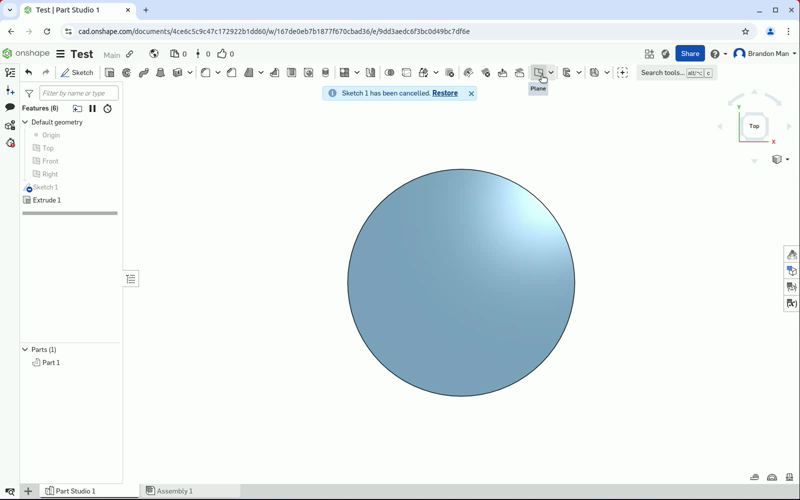
click(541, 75)
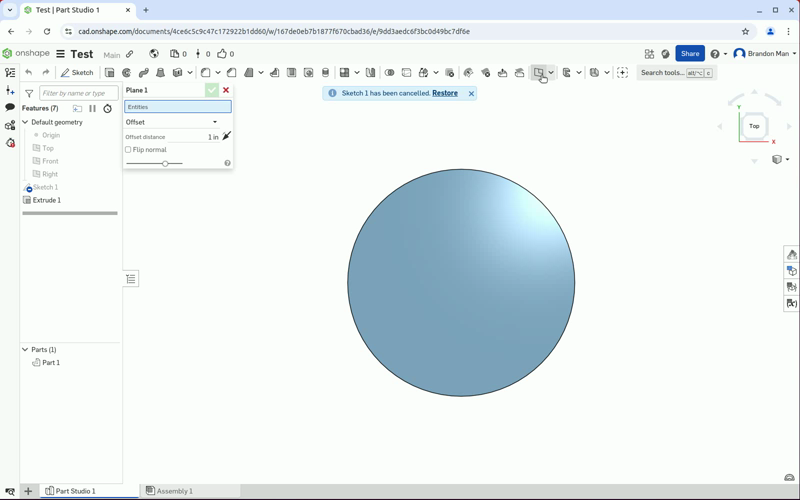
mouse_move(73, 150)
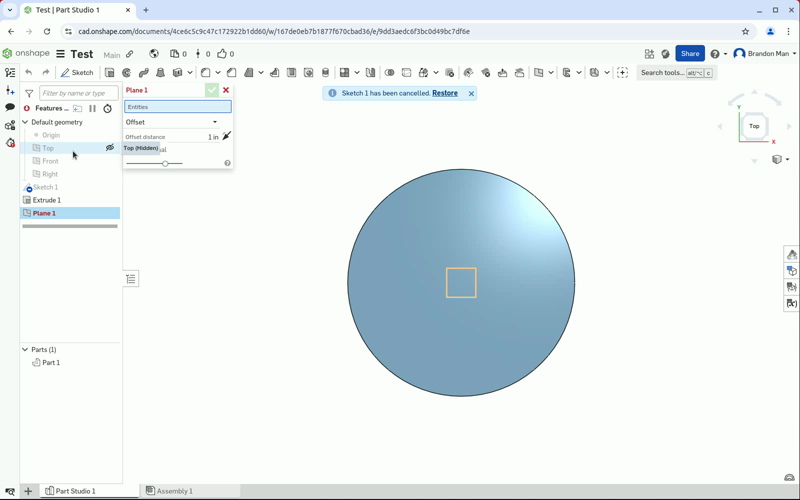
click(73, 150)
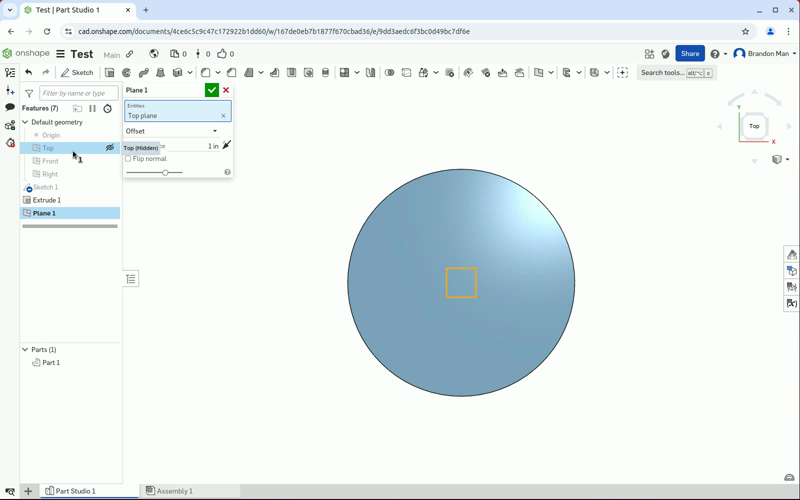
key(tab, 2)
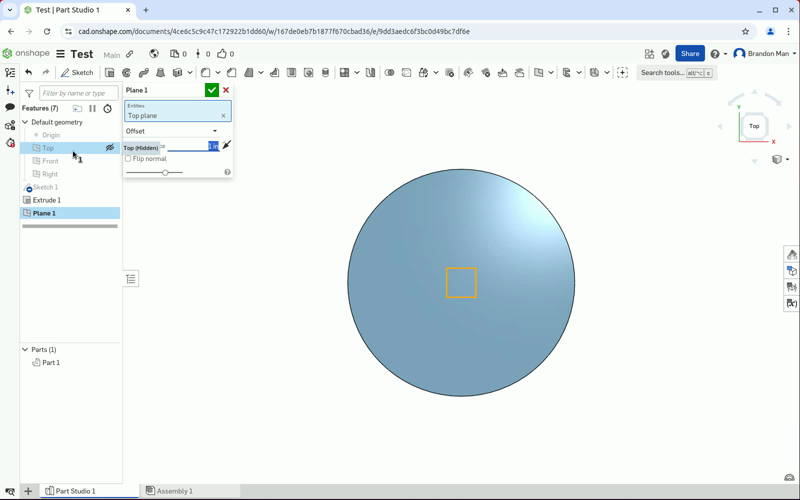
text(23.108)
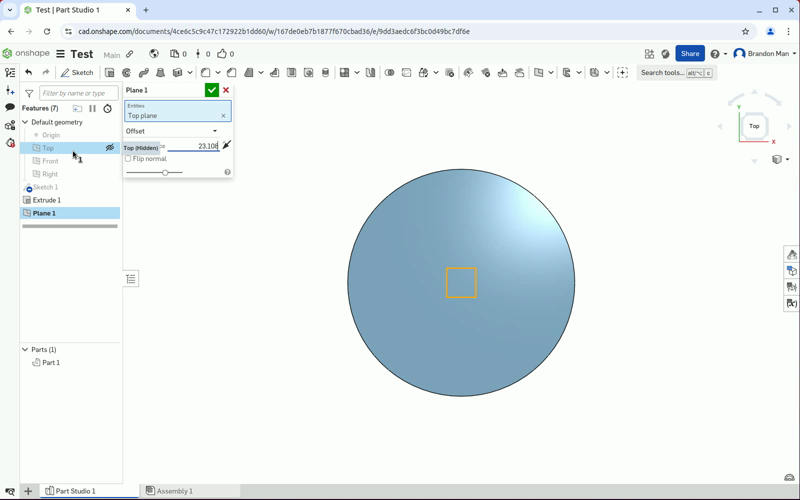
key(enter, 2)
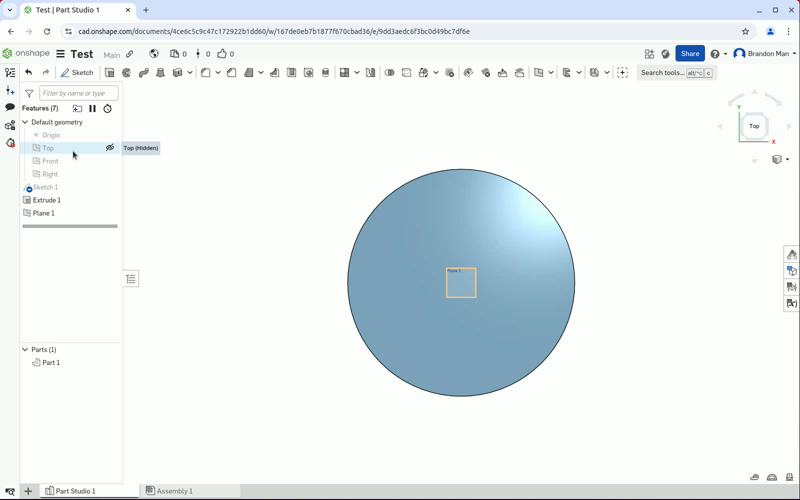
key(shift+s)
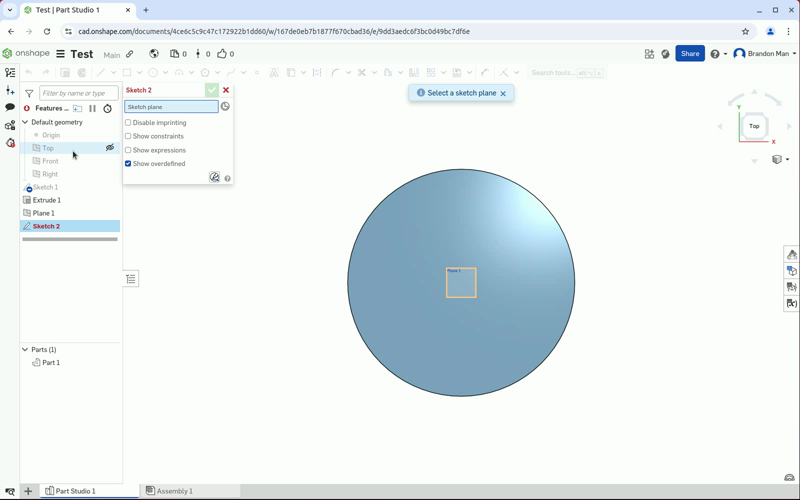
mouse_move(73, 215)
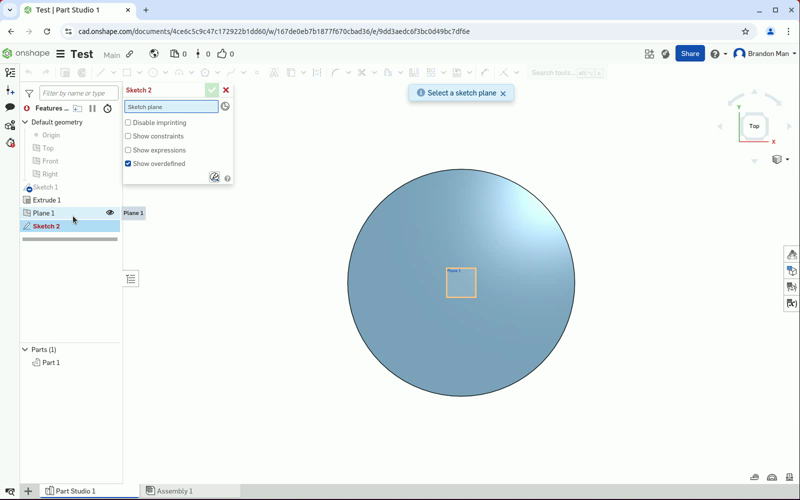
click(73, 215)
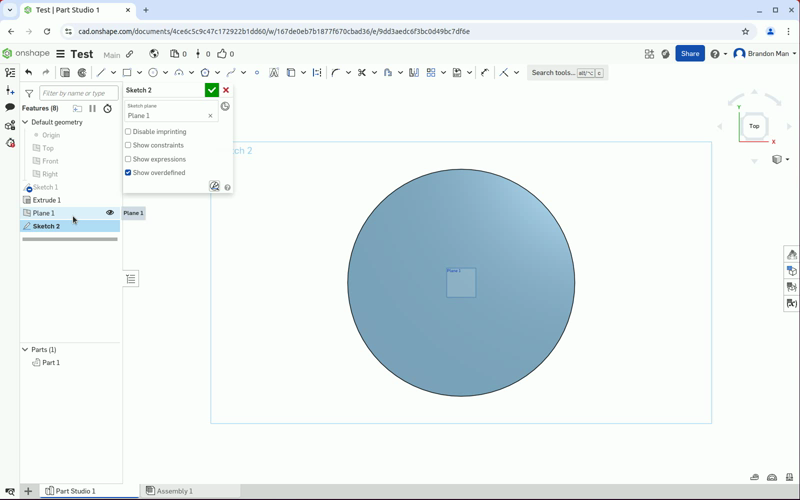
mouse_move(73, 352)
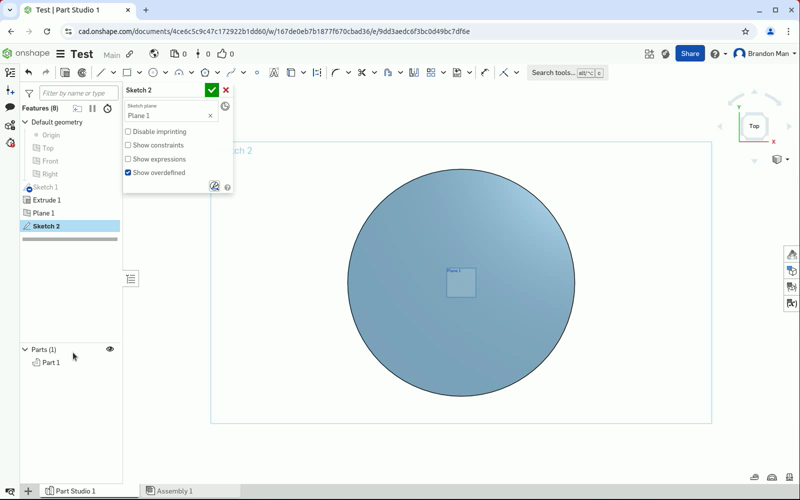
key(y)
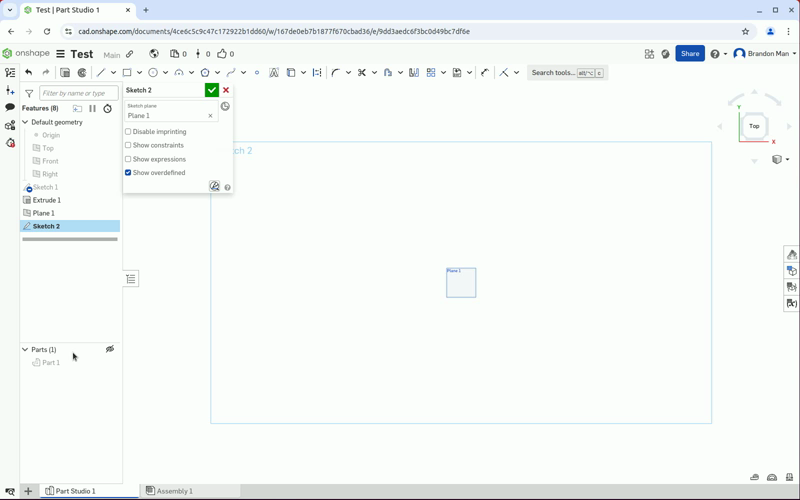
key(c)
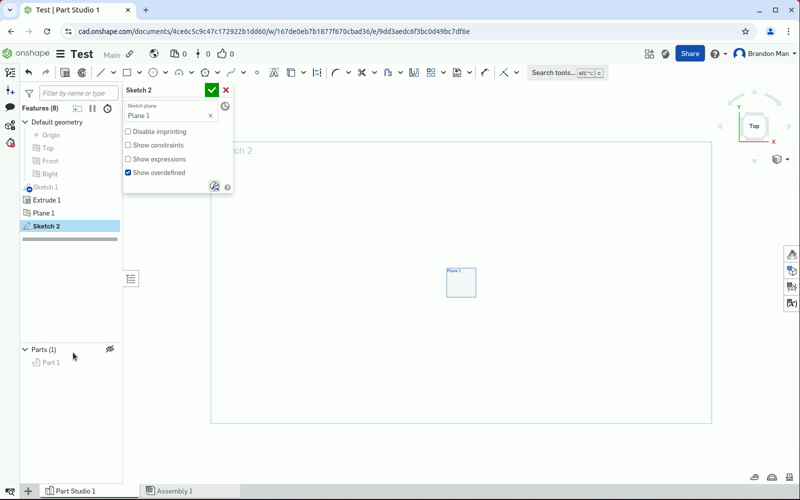
key_down(shift)
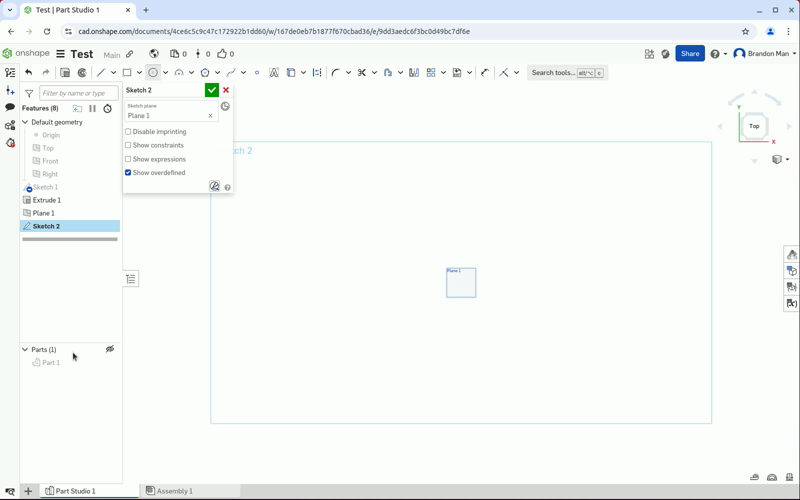
mouse_move(460, 282)
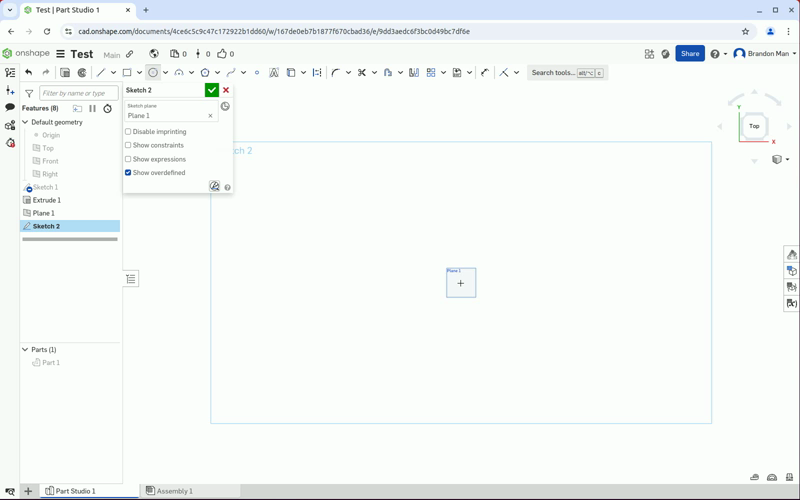
click(460, 282)
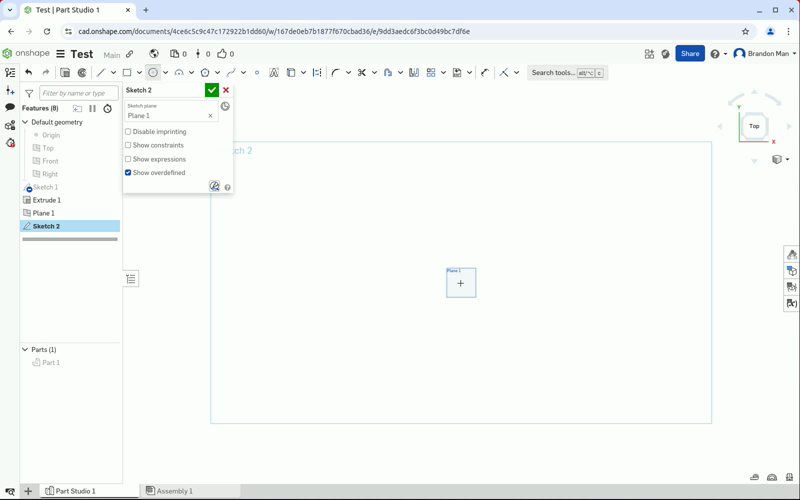
key_up(shift)
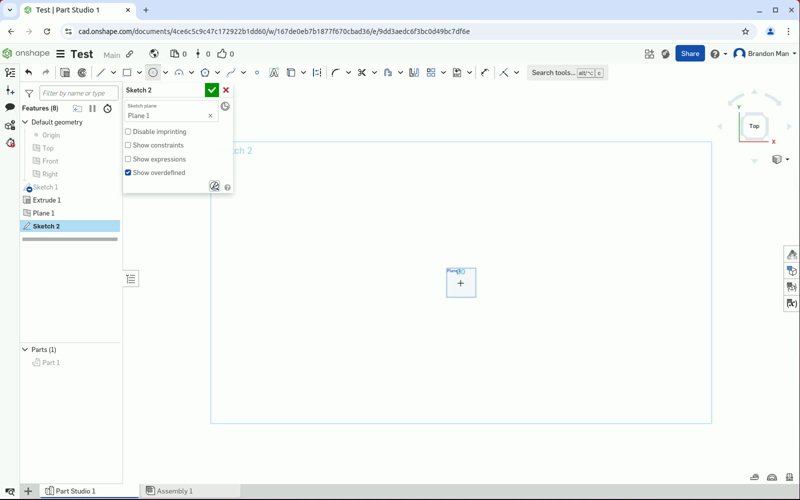
mouse_move(526, 282)
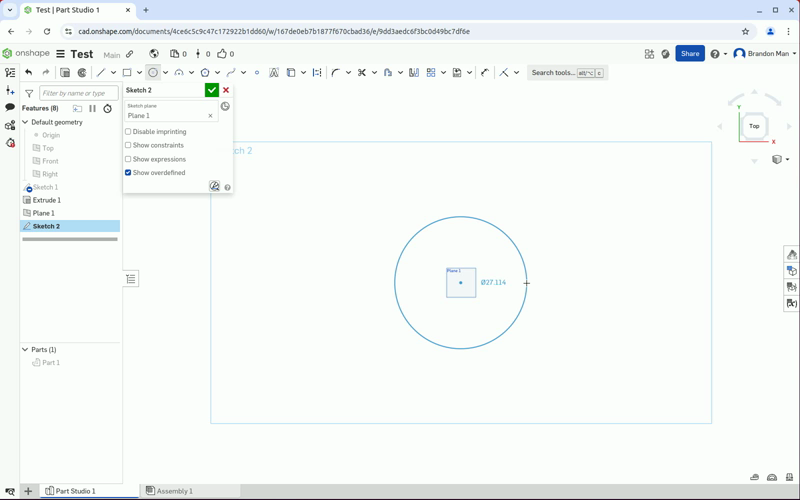
click(526, 282)
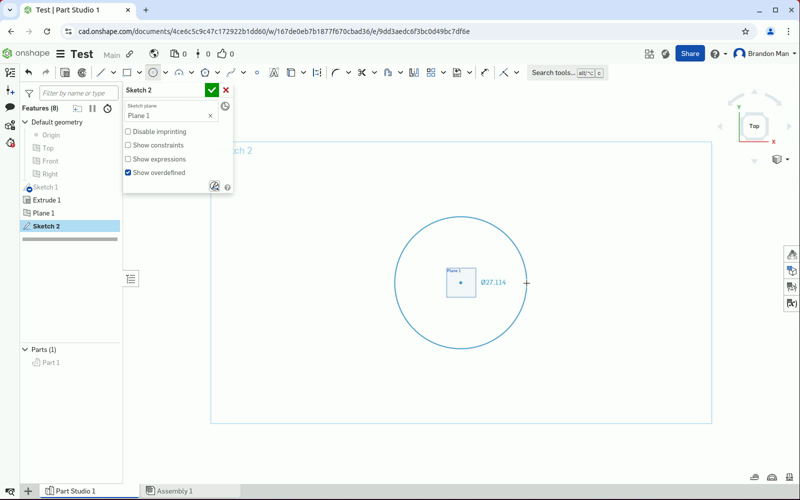
key(esc)
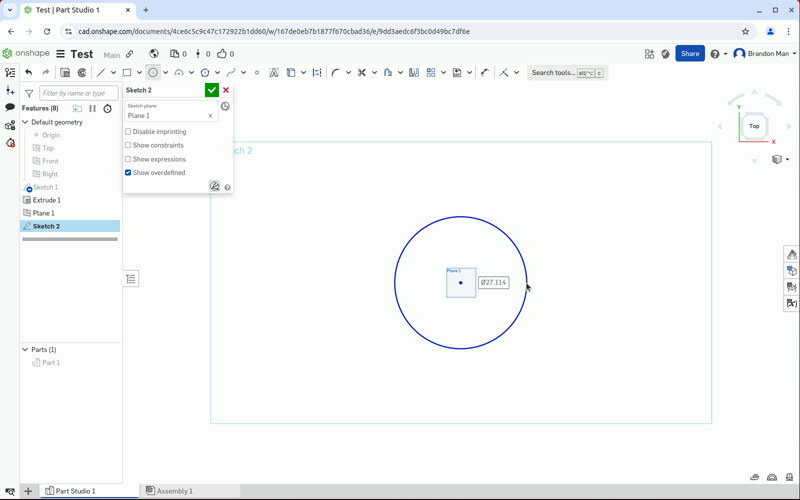
mouse_move(460, 251)
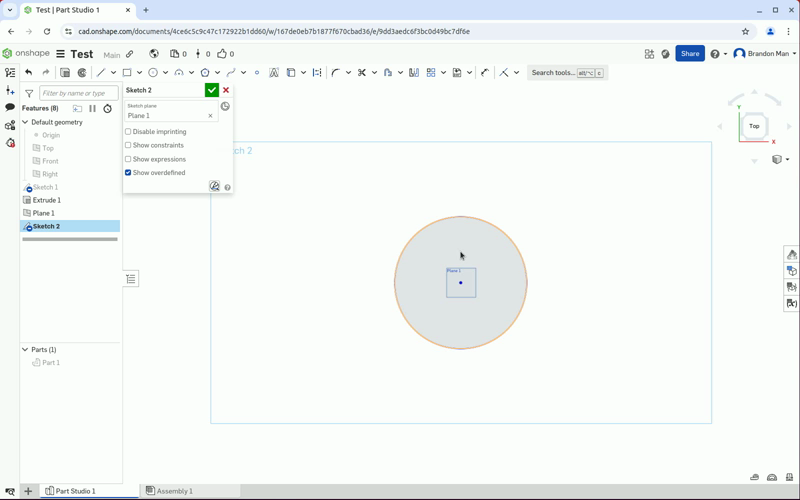
click(460, 251)
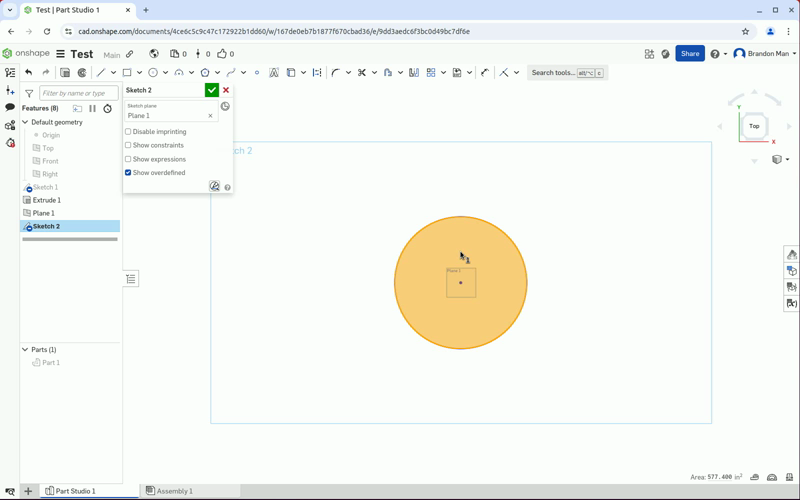
mouse_move(73, 352)
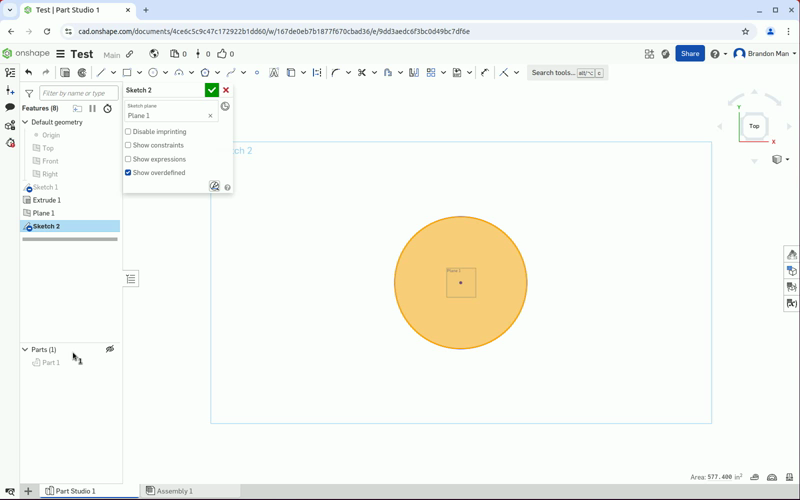
key(shift+y)
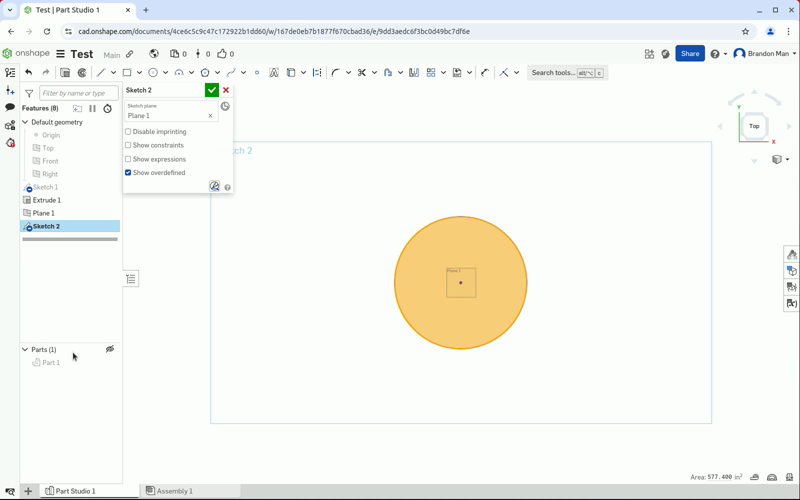
key(shift+e)
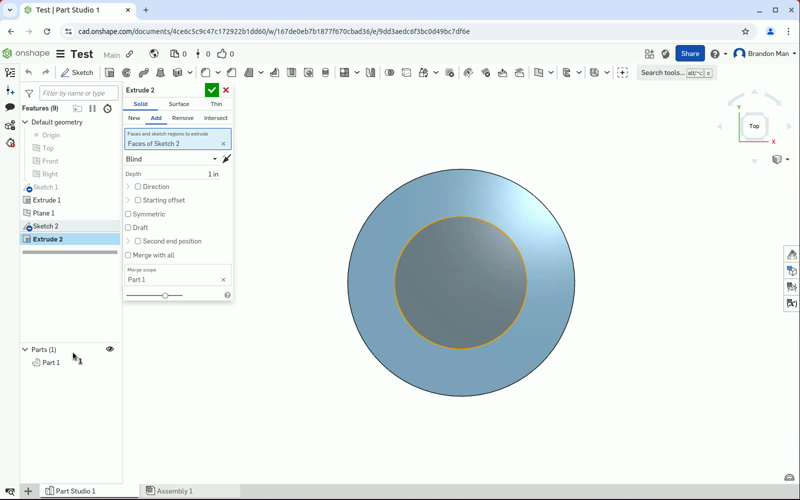
mouse_move(143, 106)
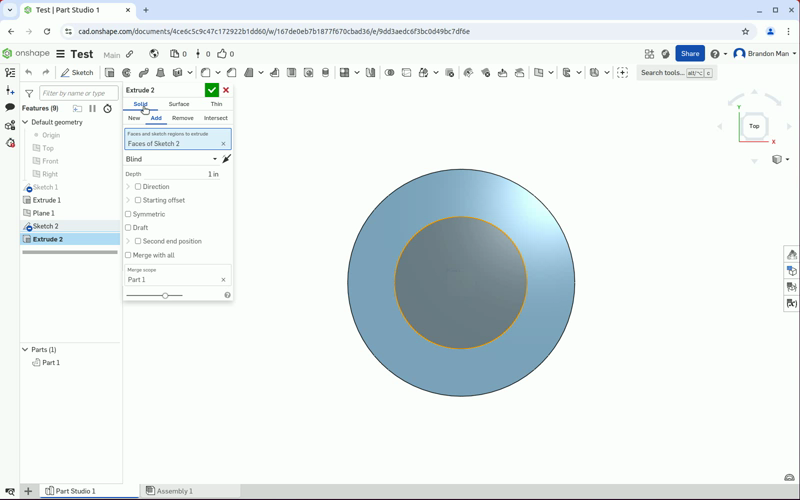
click(143, 106)
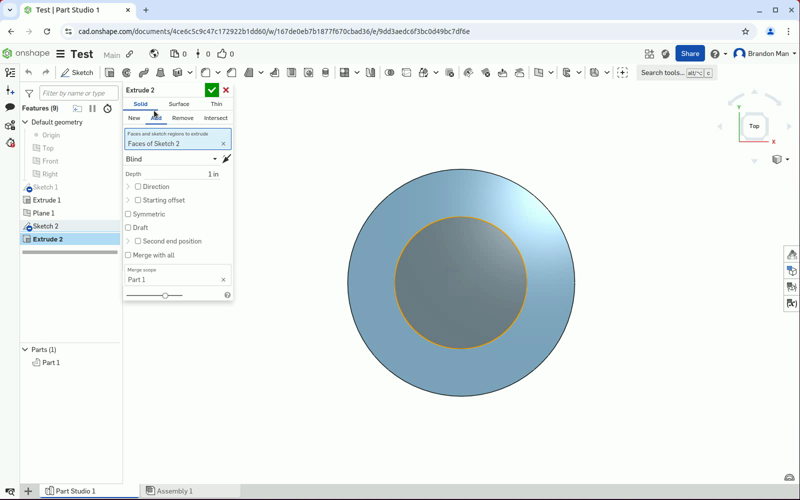
mouse_move(186, 120)
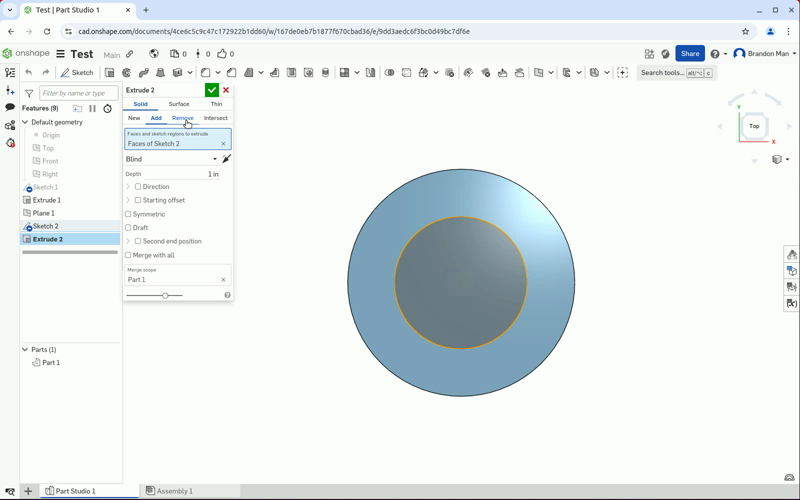
click(186, 120)
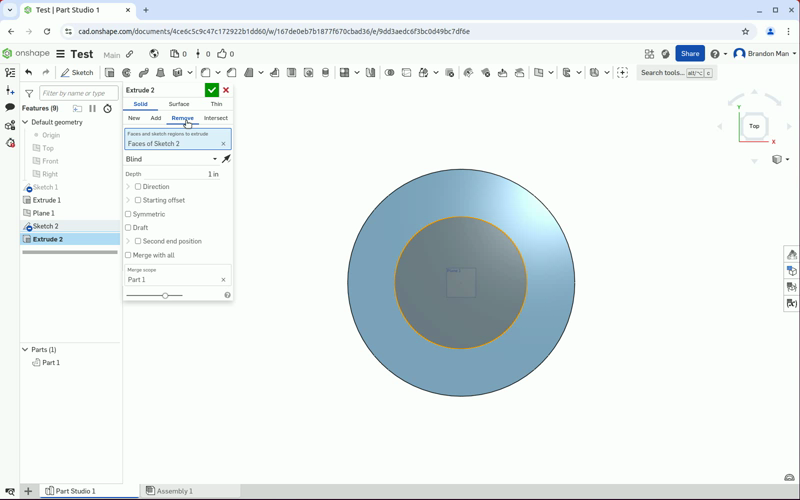
key(tab, 4)
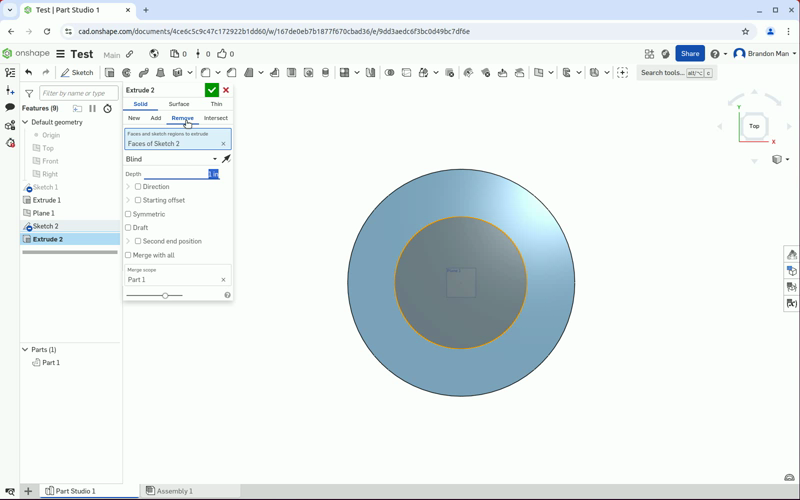
text(13.961)
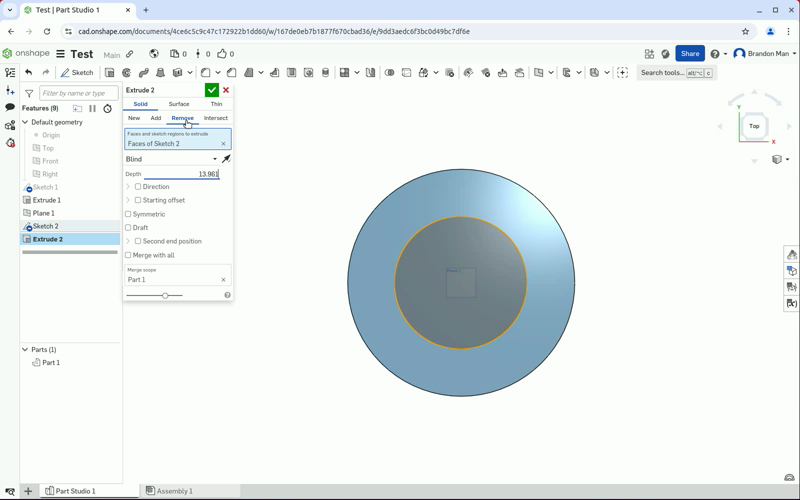
key(tab, 6)
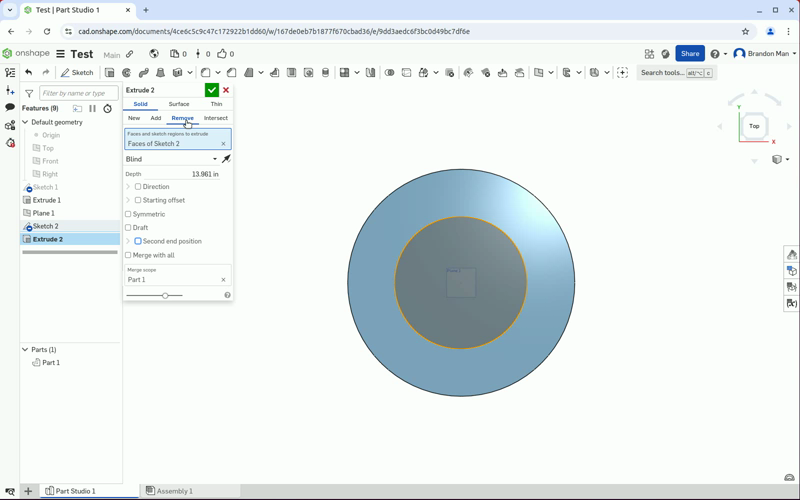
key(space)
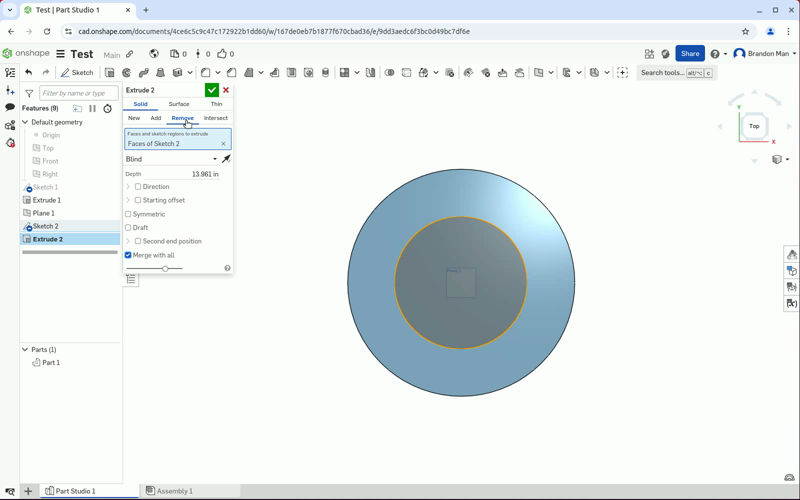
key(enter)
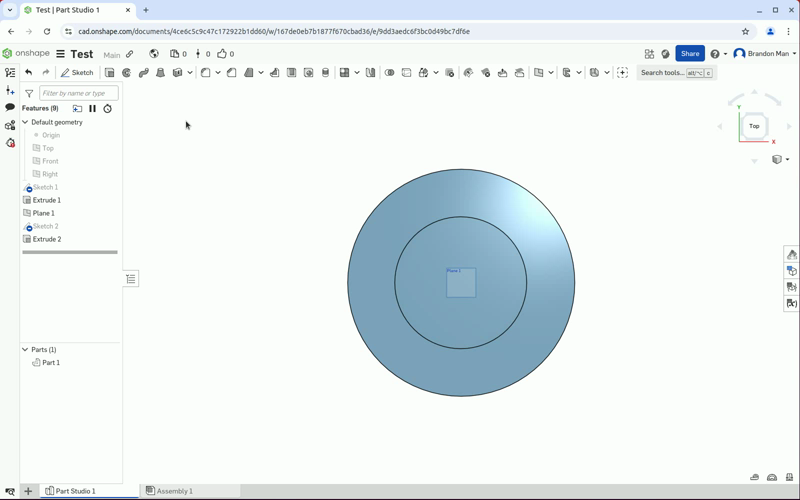
key(shift+h)
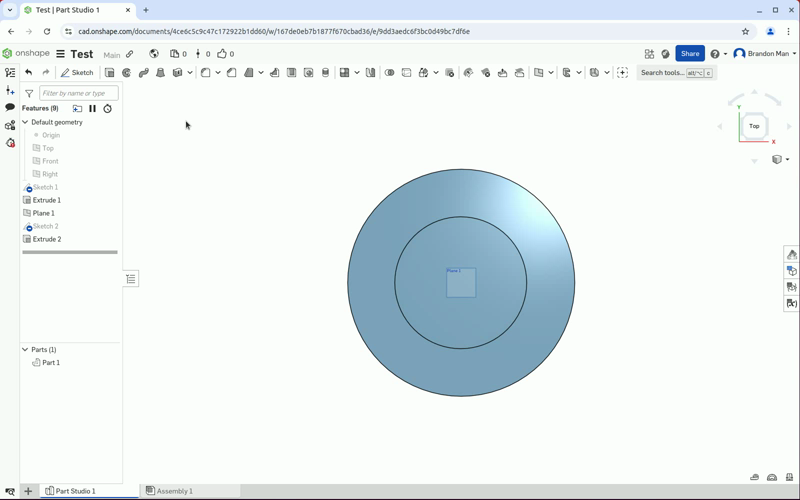
key(shift+h)
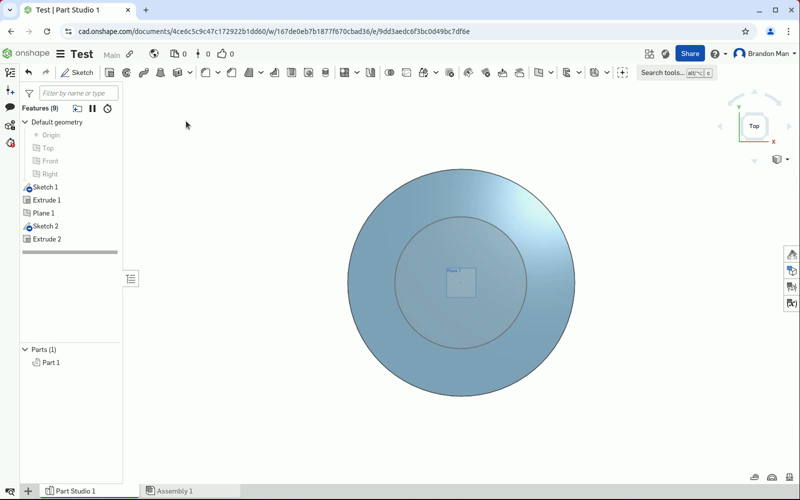
key(shift+7)
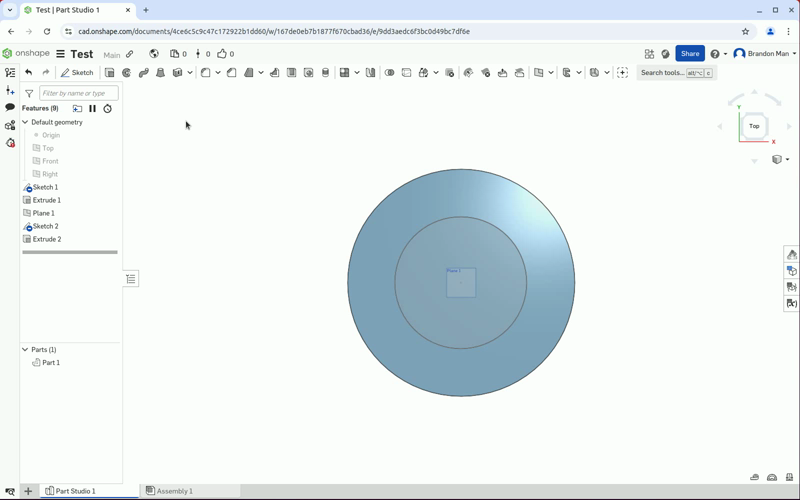
key(up, 3)
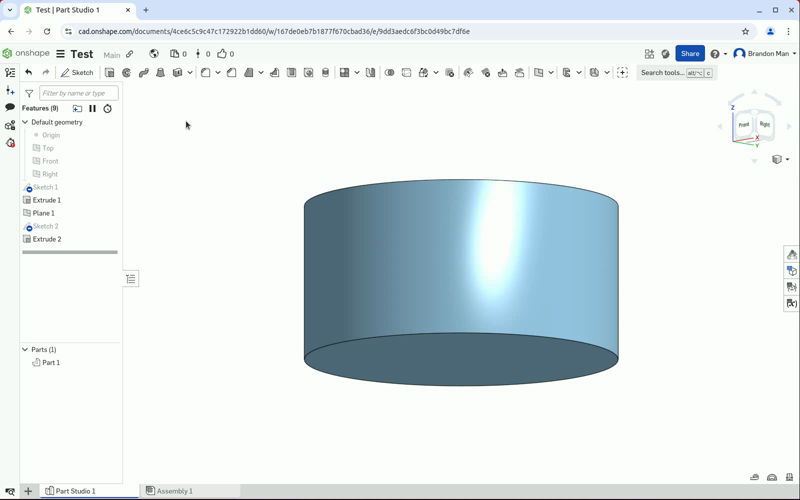
key(left, 3)
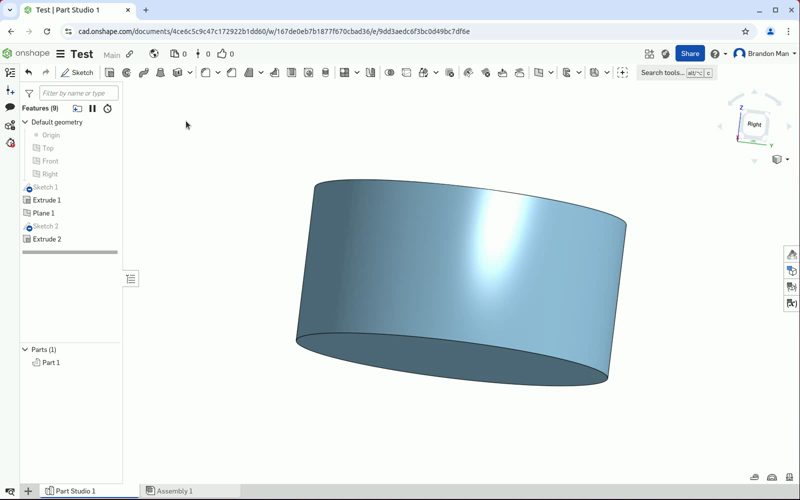
key(right, 3)
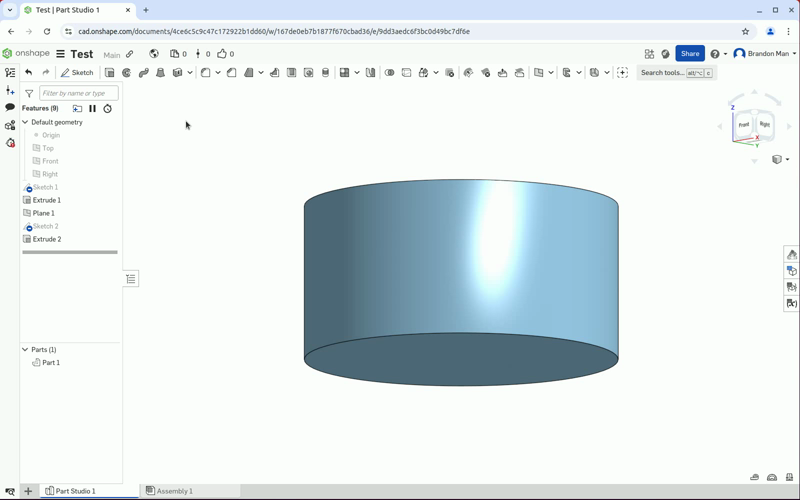
key(down, 3)
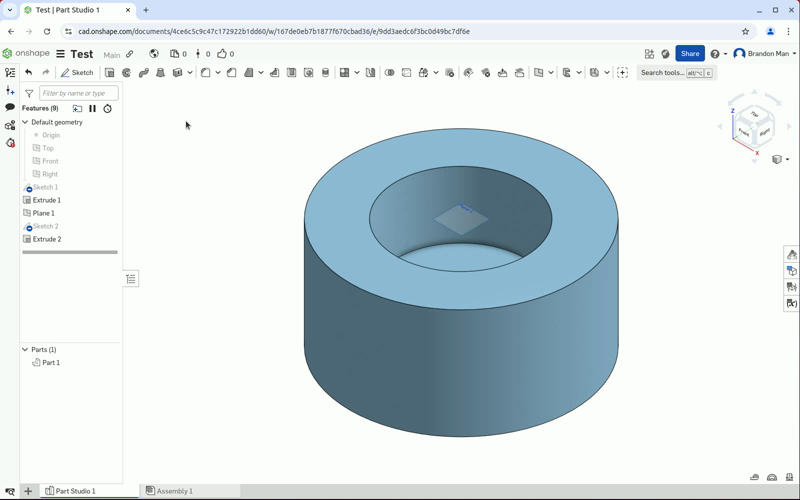
mouse_move(73, 189)
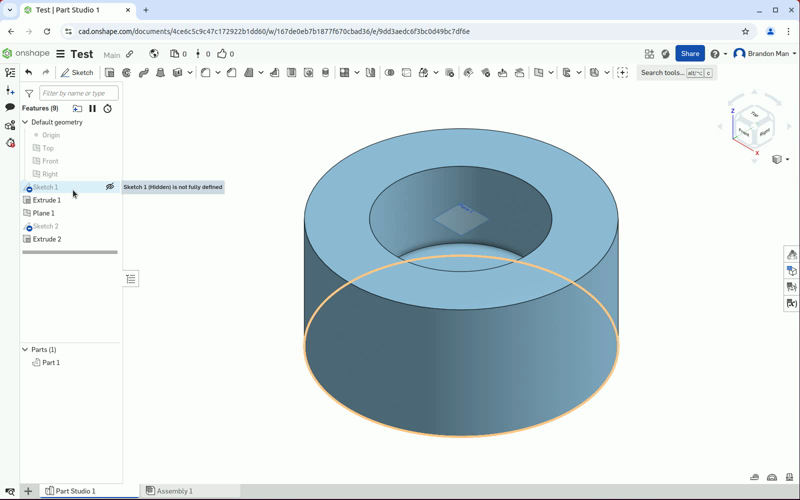
click(73, 189)